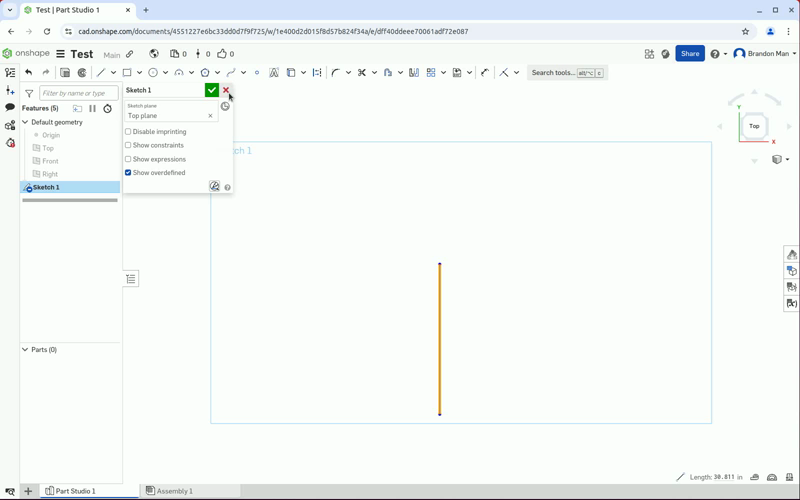
key(shift+h)
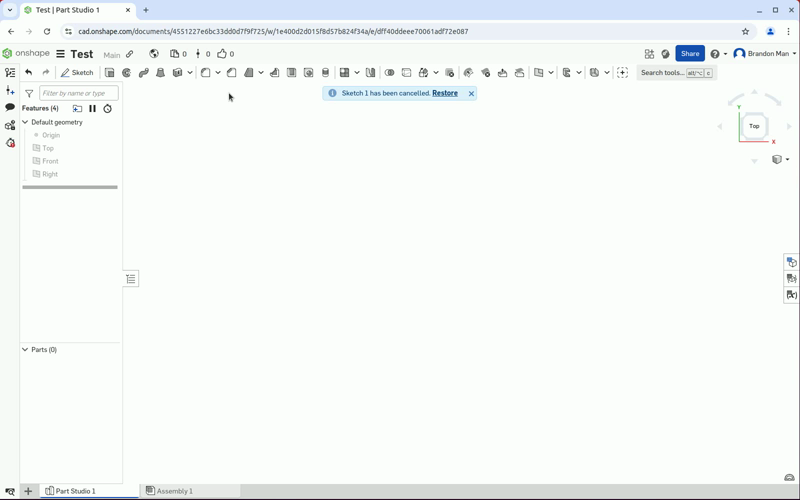
mouse_move(73, 352)
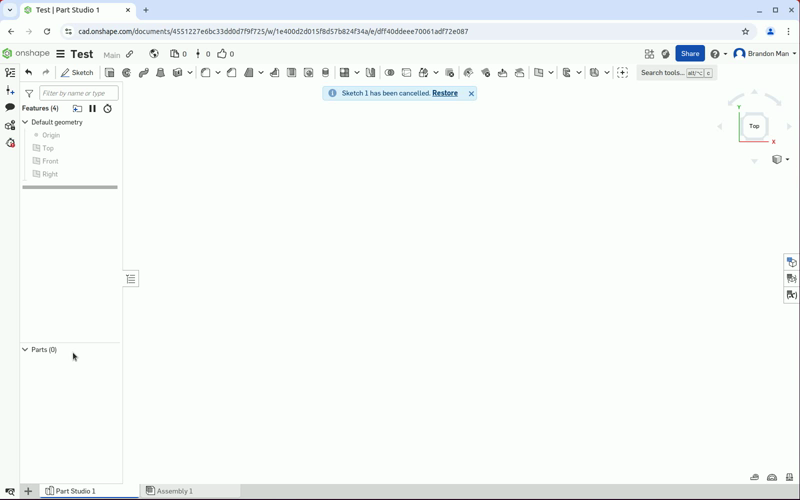
key(y)
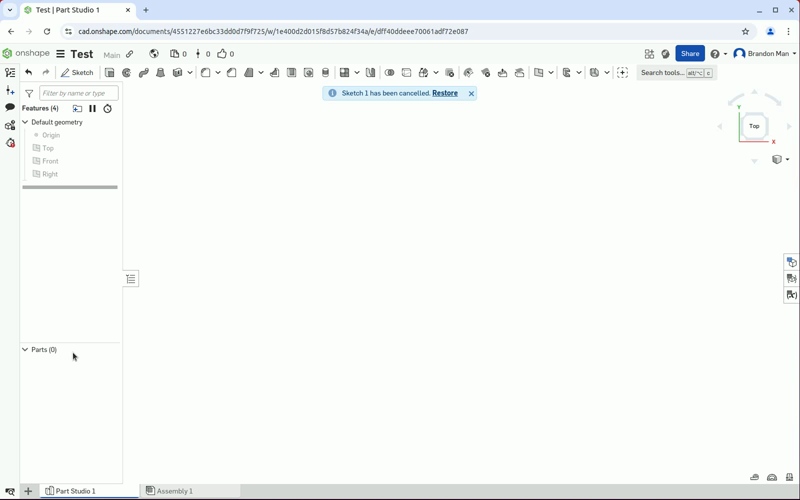
key(shift+p)
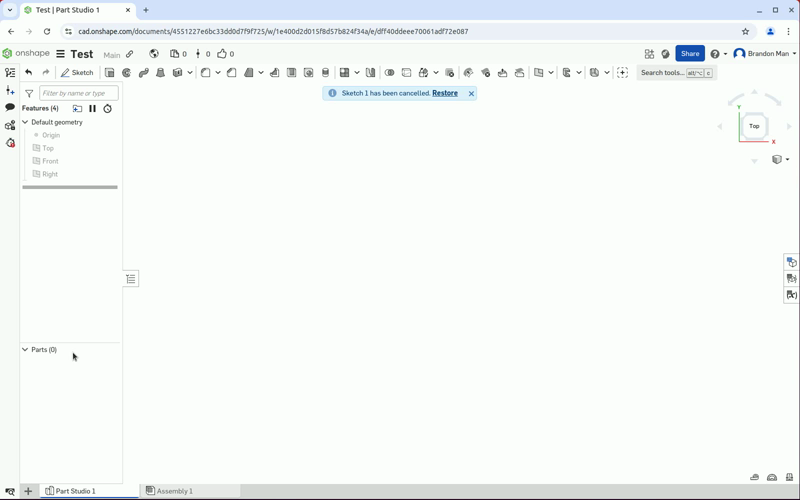
key(space)
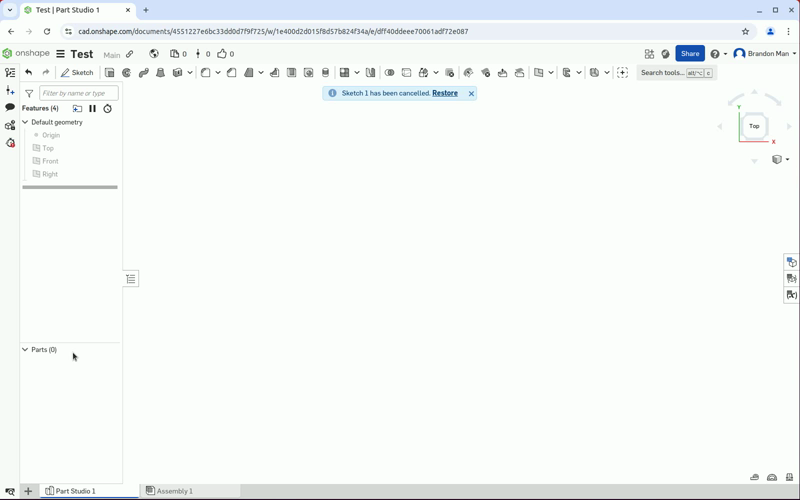
key_down(shift)
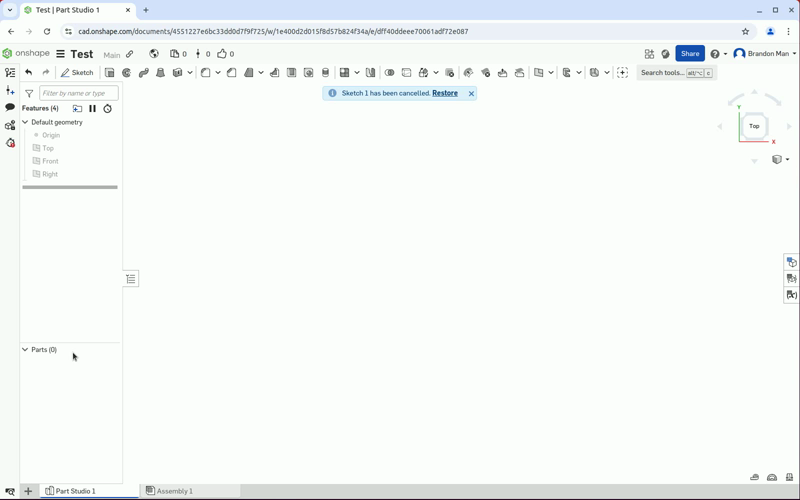
key(up)
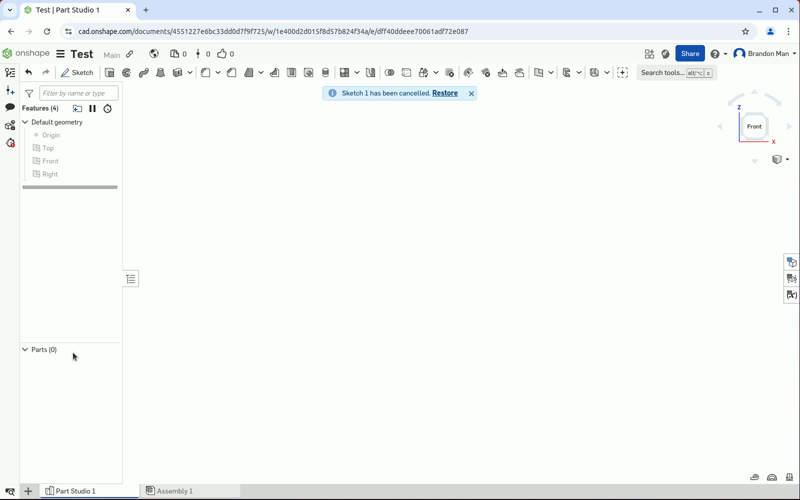
key_up(shift)
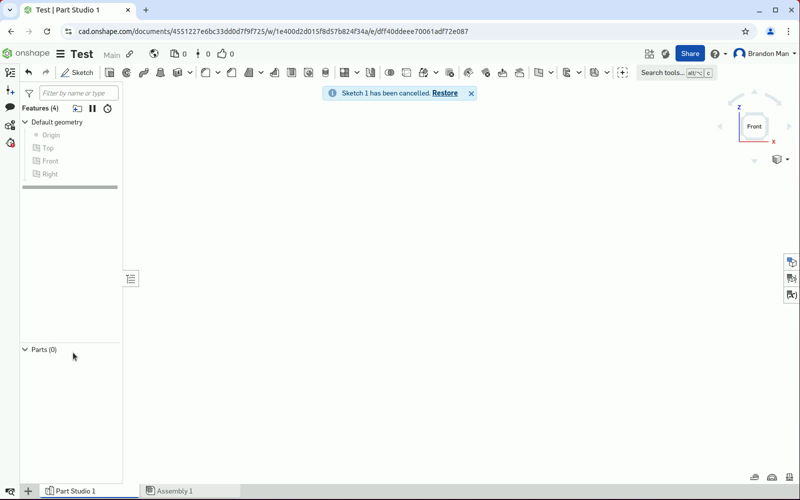
mouse_move(73, 352)
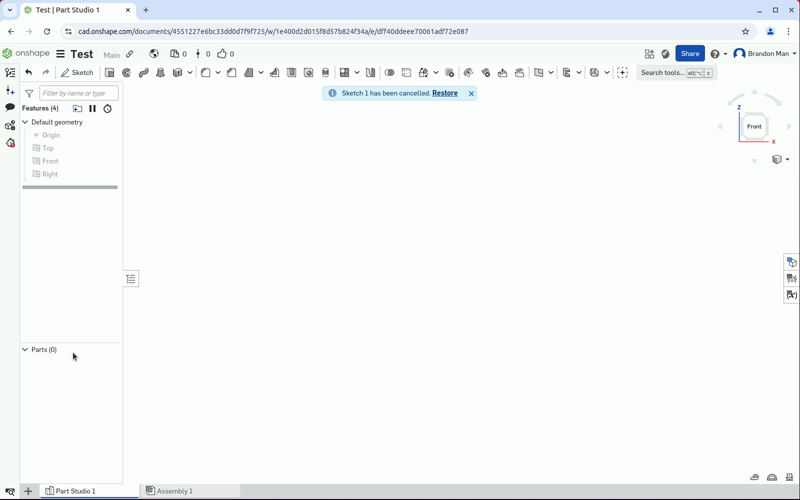
key(shift+y)
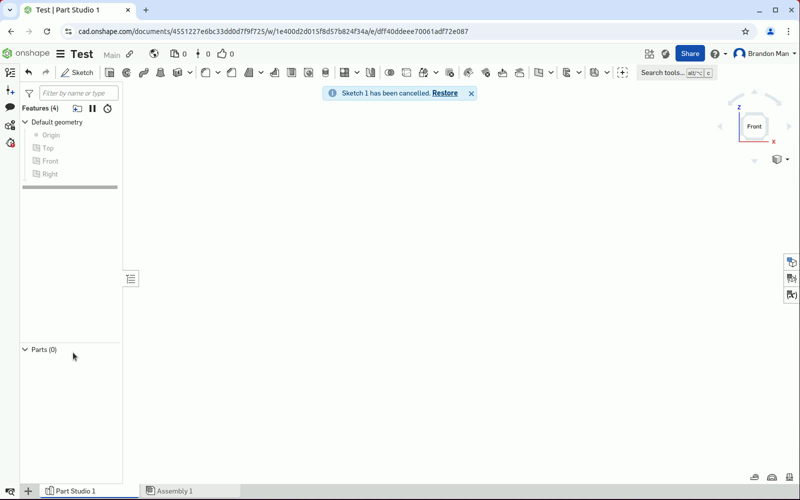
key(shift+s)
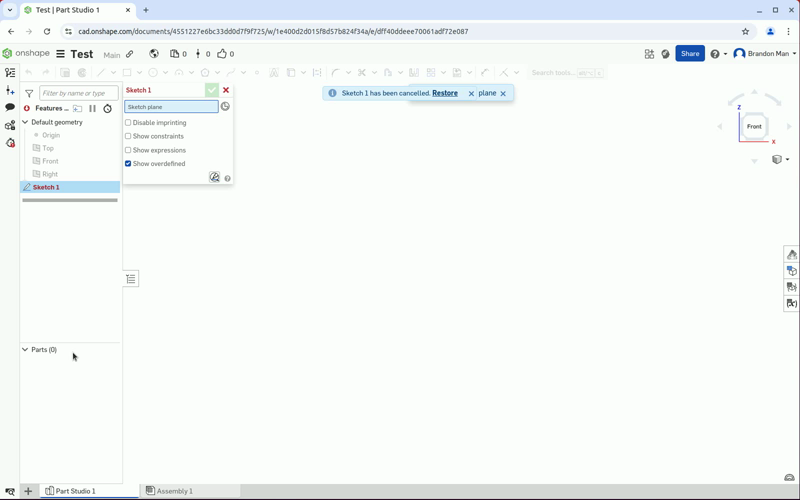
mouse_move(73, 163)
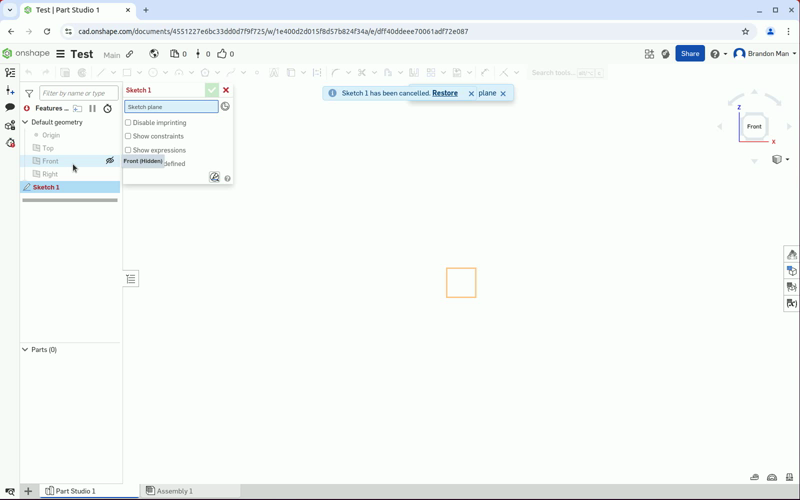
click(73, 163)
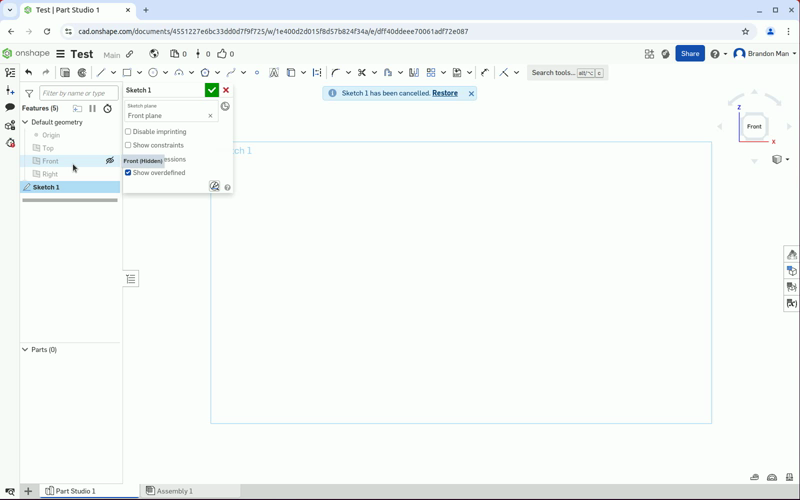
mouse_move(73, 352)
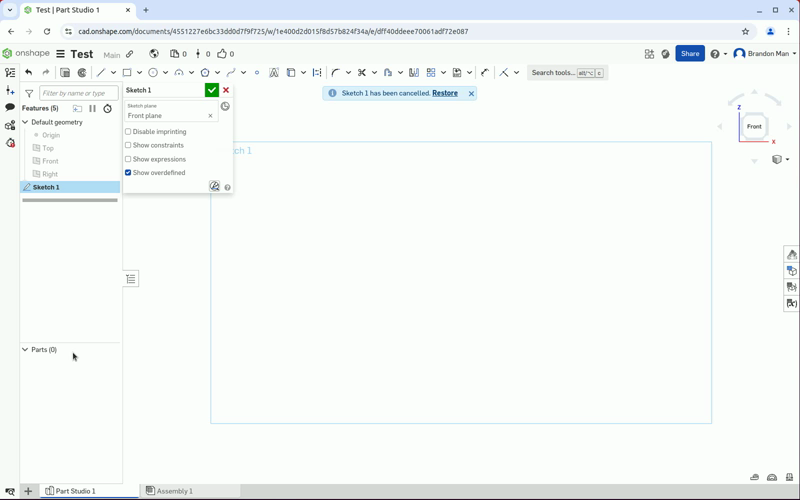
key(y)
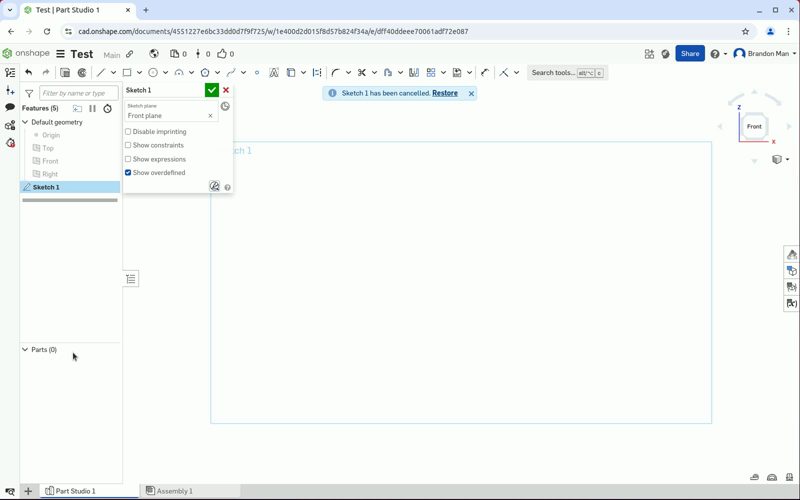
key(c)
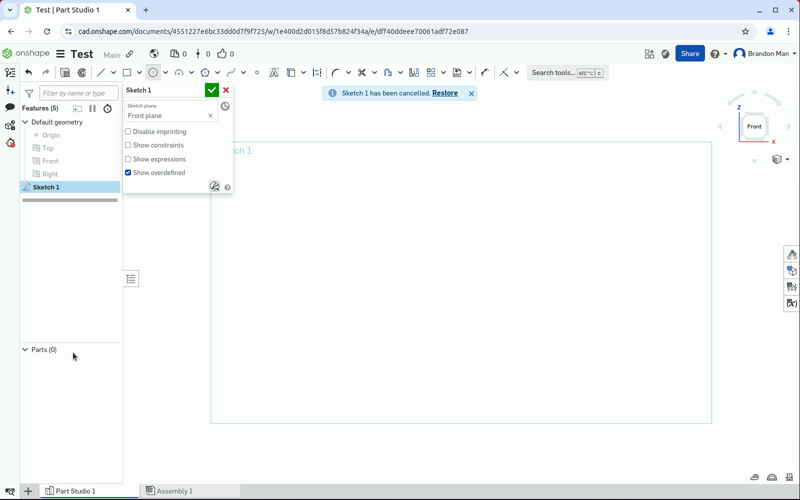
key_down(shift)
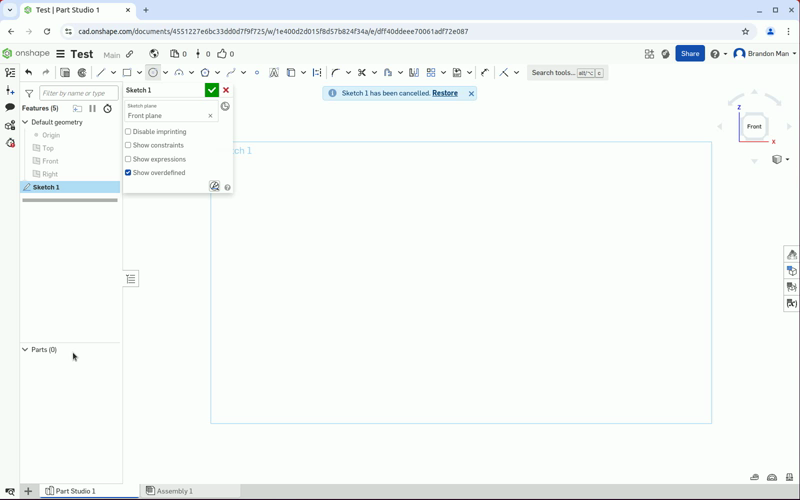
mouse_move(461, 282)
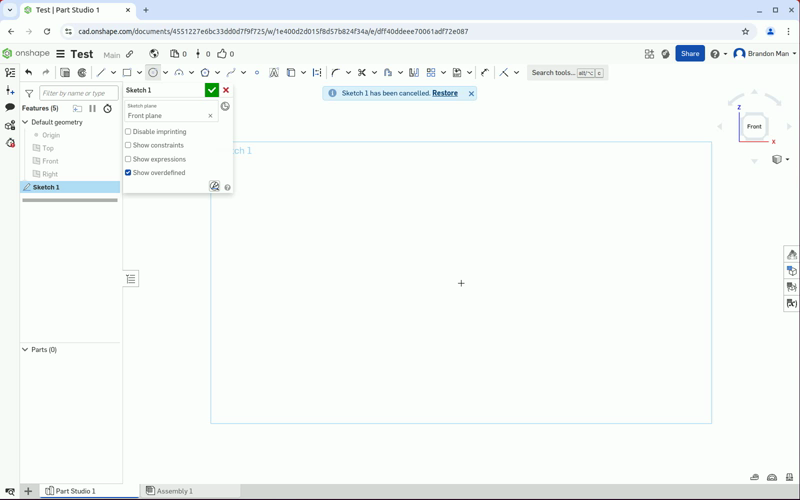
click(461, 282)
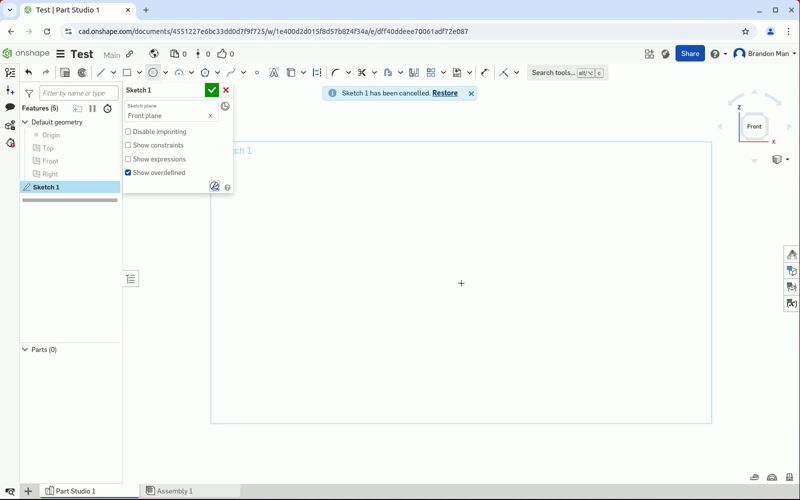
key_up(shift)
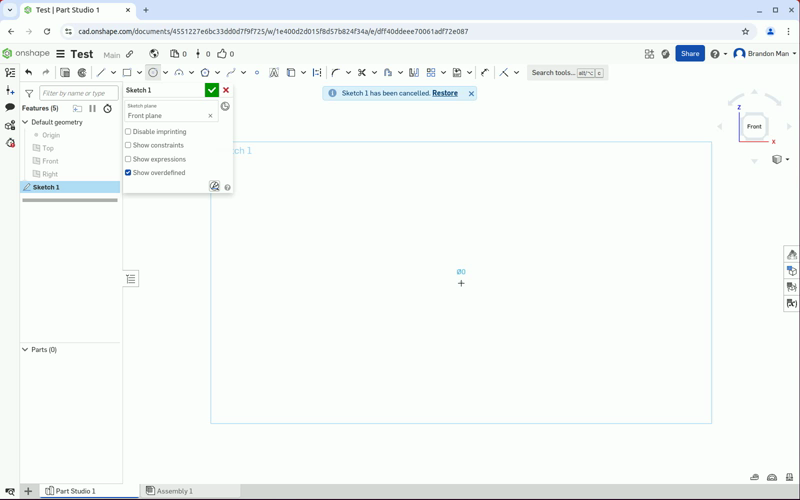
mouse_move(574, 282)
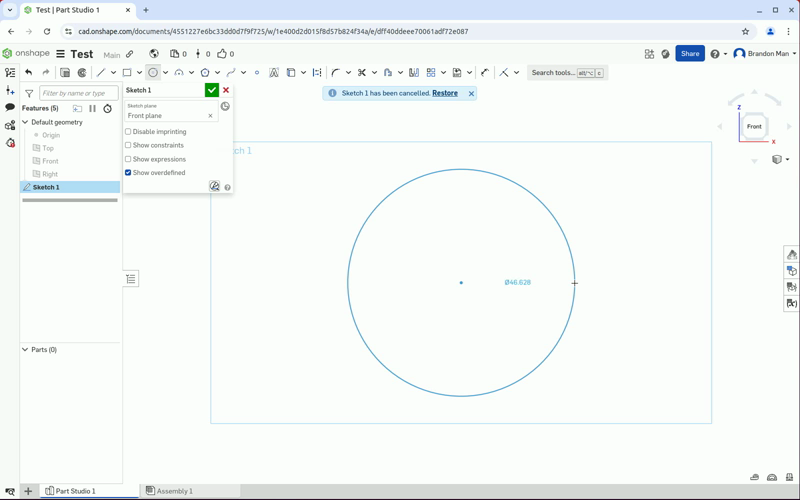
click(574, 282)
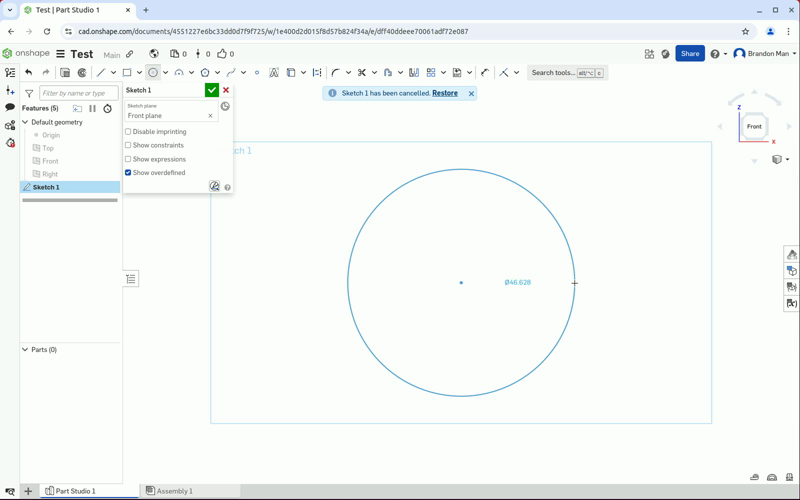
key(esc)
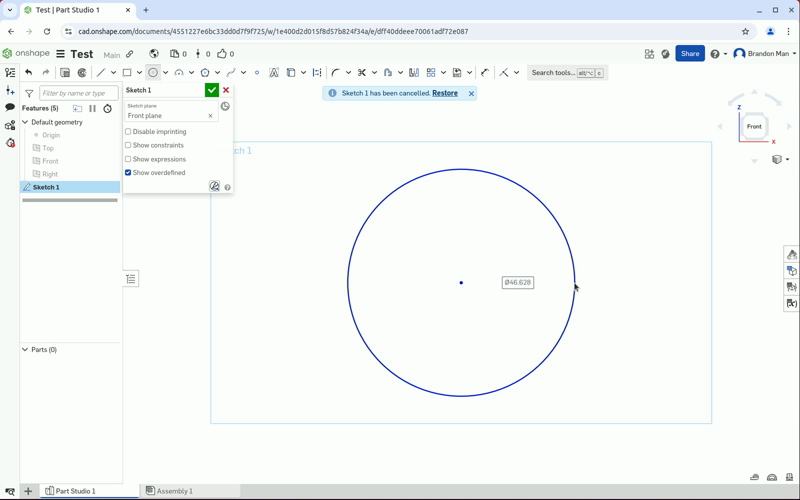
key(c)
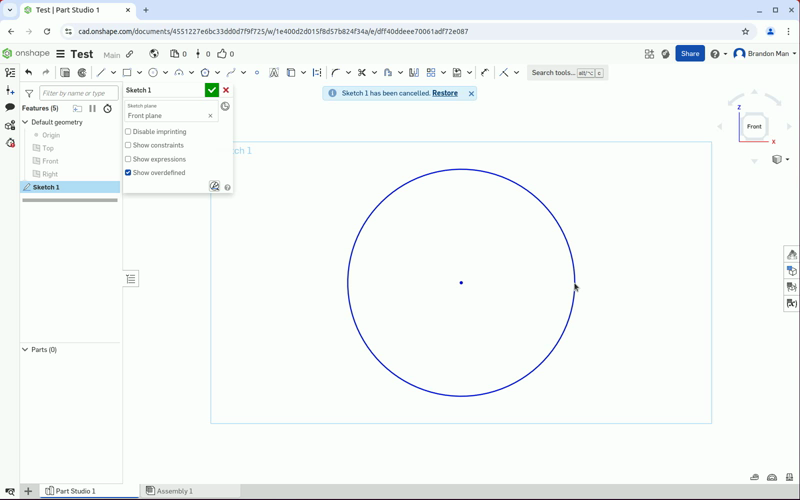
key_down(shift)
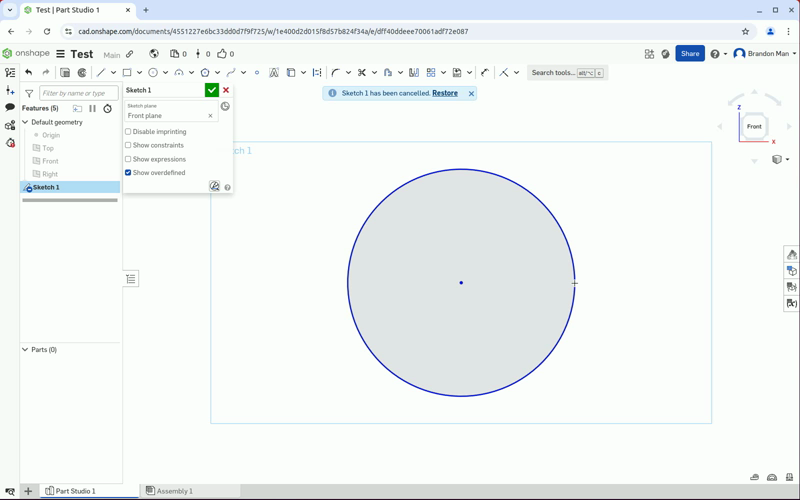
mouse_move(461, 282)
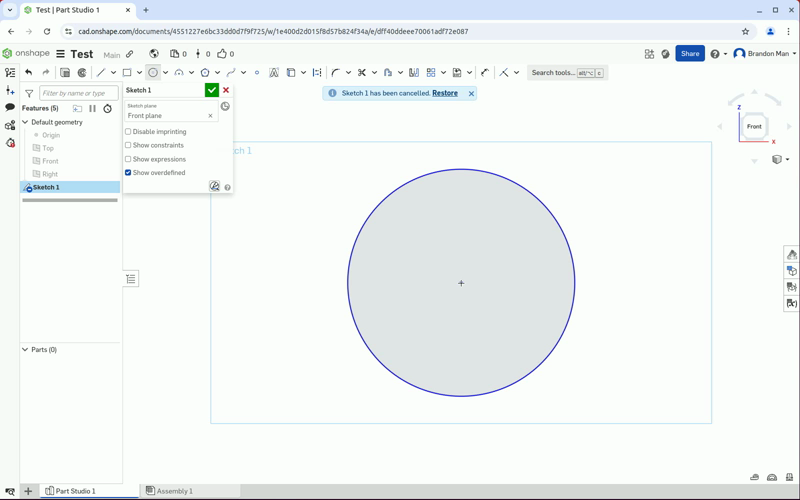
click(461, 282)
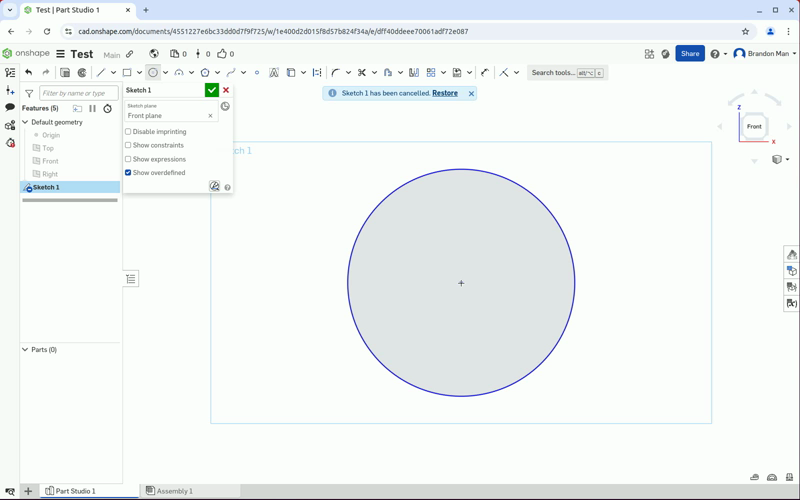
key_up(shift)
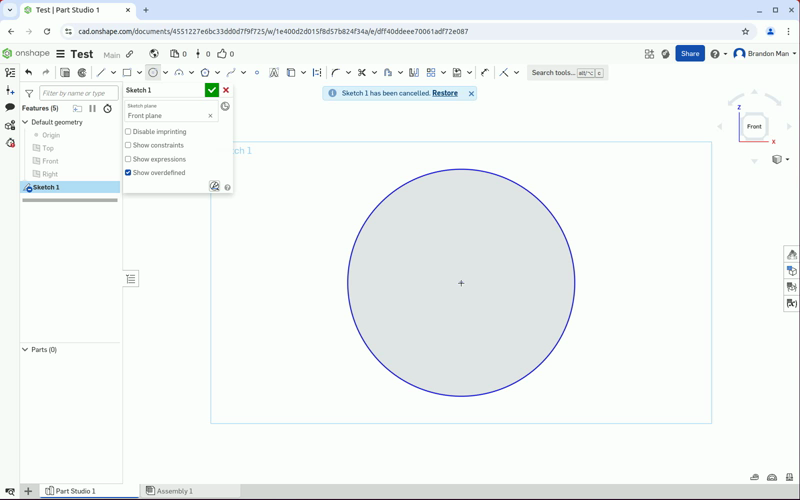
mouse_move(565, 282)
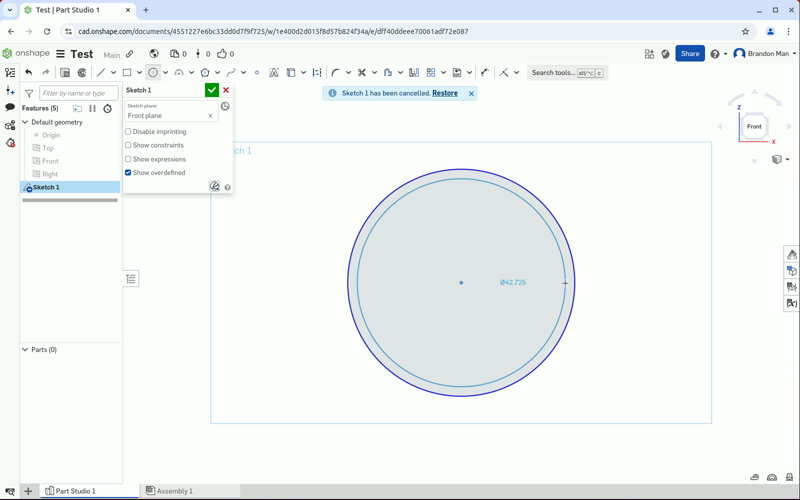
click(565, 282)
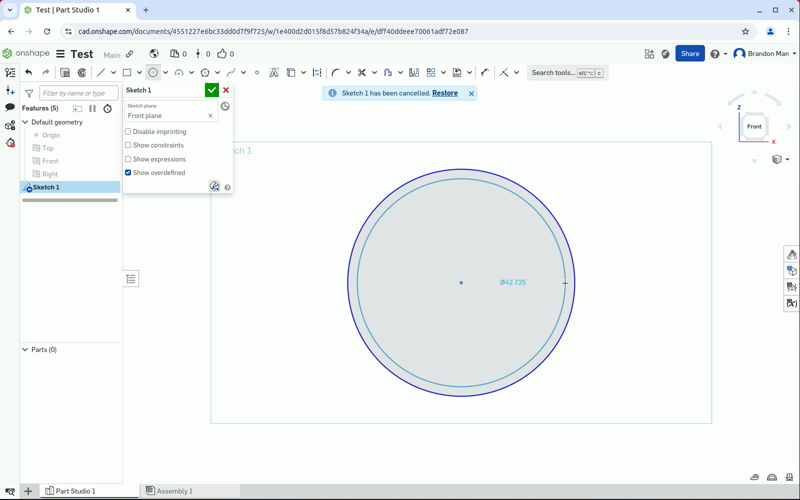
key(esc)
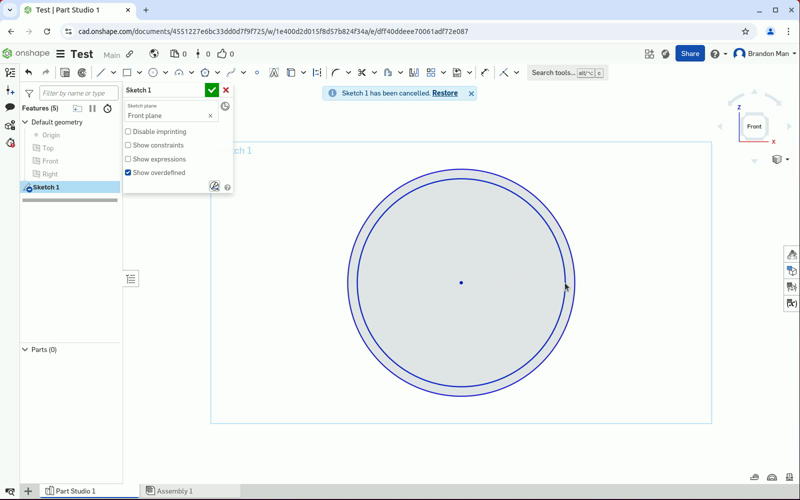
mouse_move(562, 245)
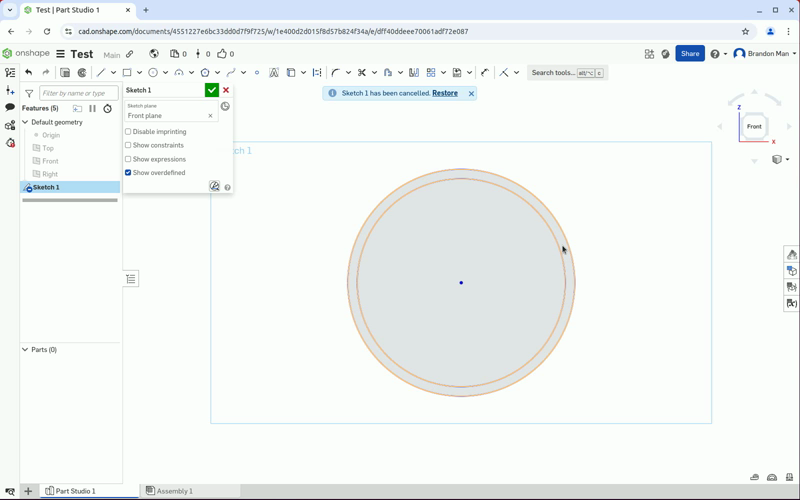
click(562, 245)
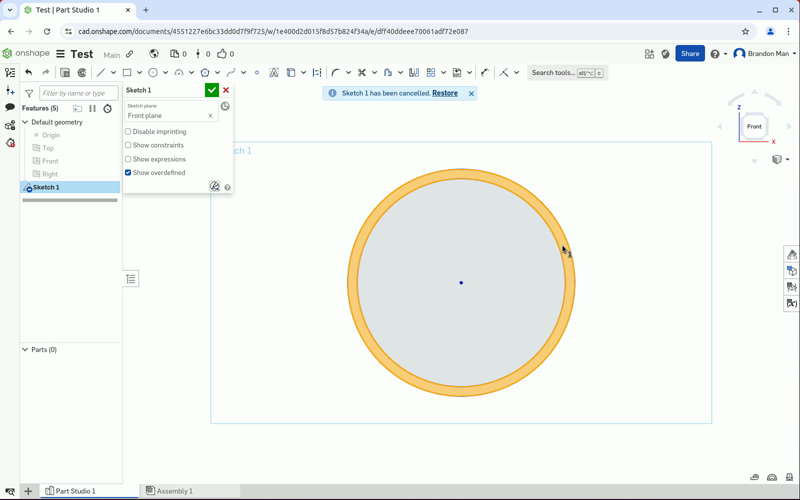
mouse_move(73, 352)
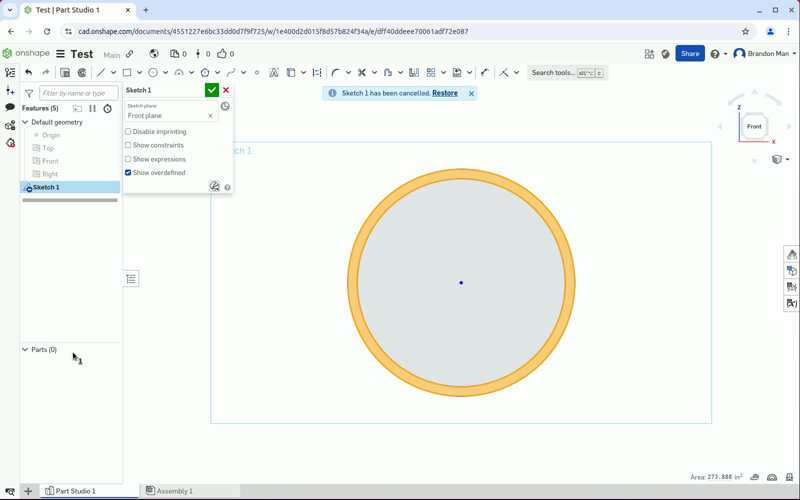
key(shift+y)
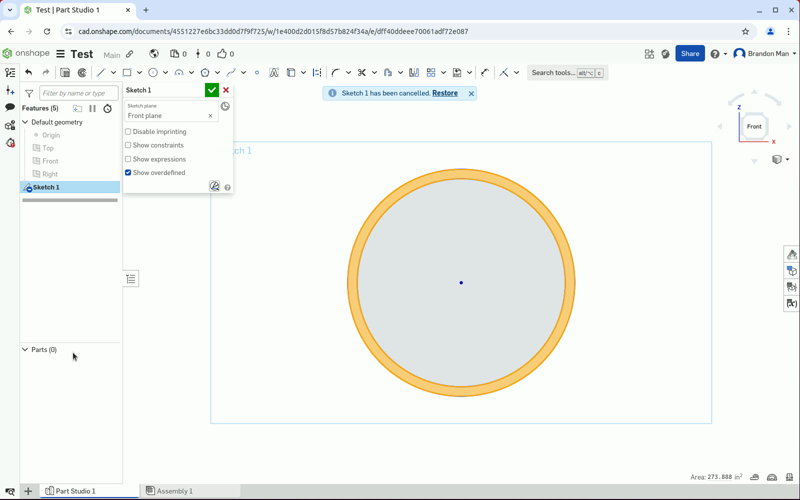
key(shift+e)
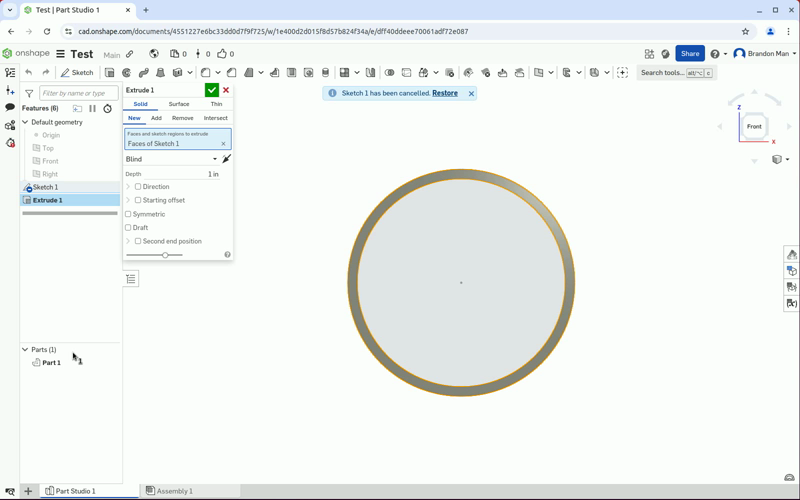
mouse_move(143, 106)
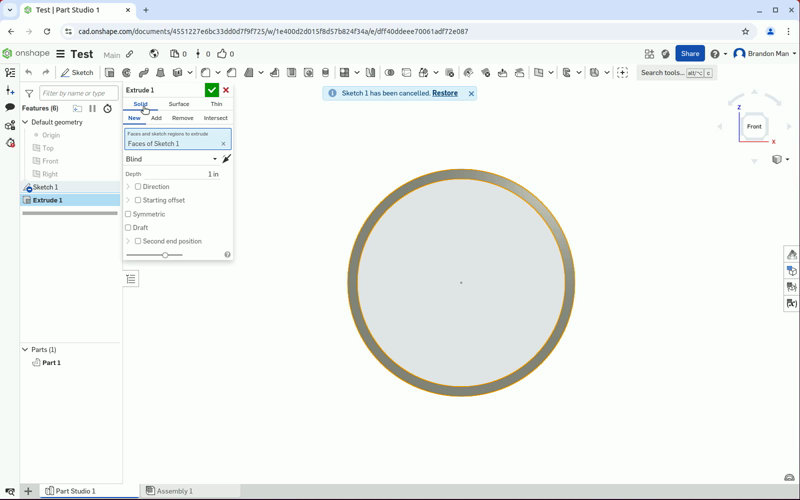
click(143, 106)
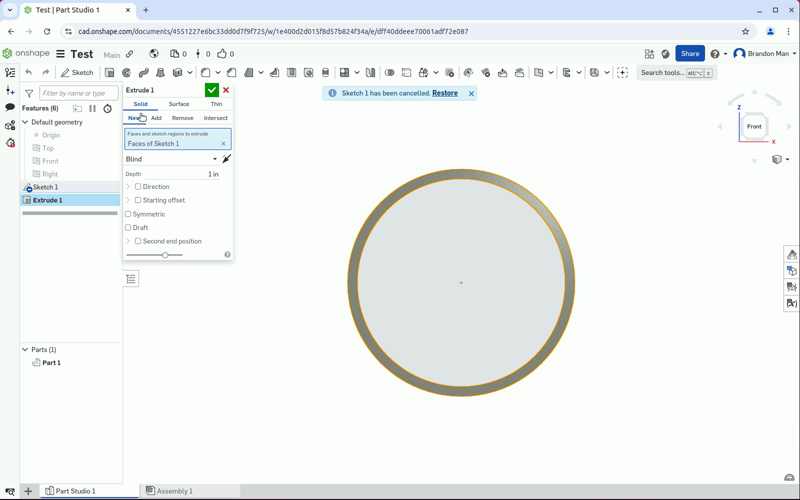
mouse_move(137, 120)
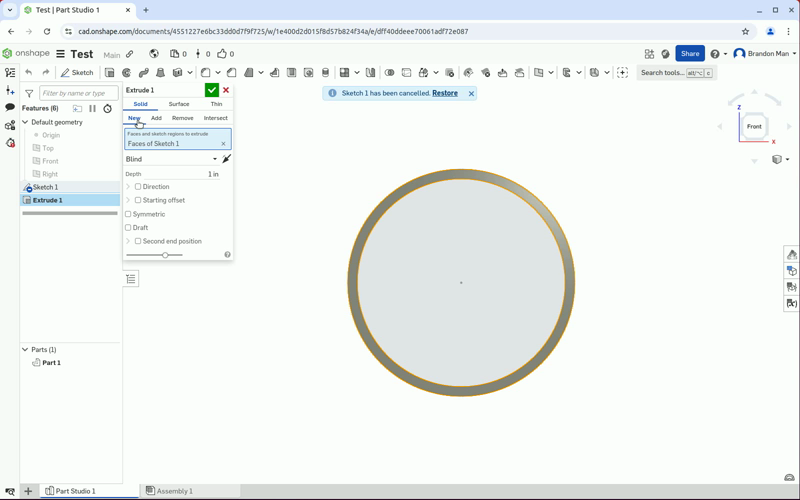
click(137, 120)
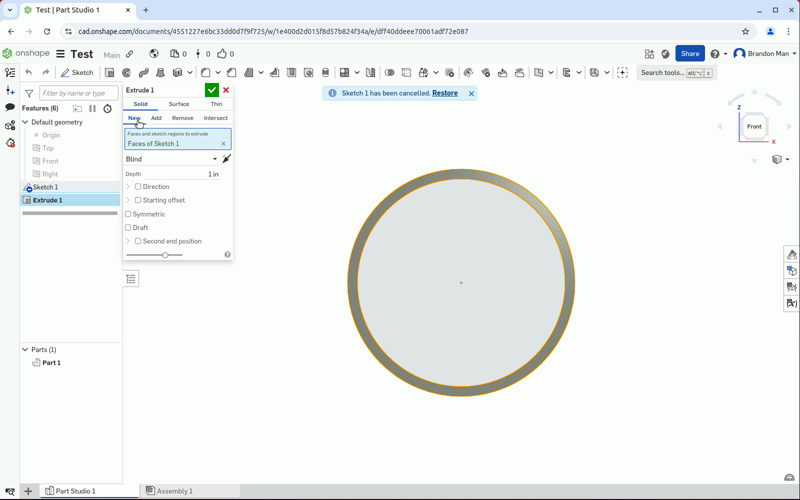
key(tab, 4)
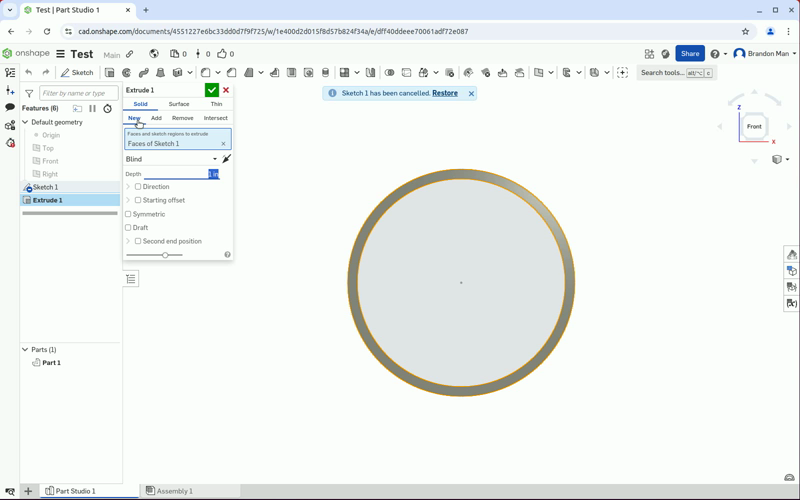
text(6.981)
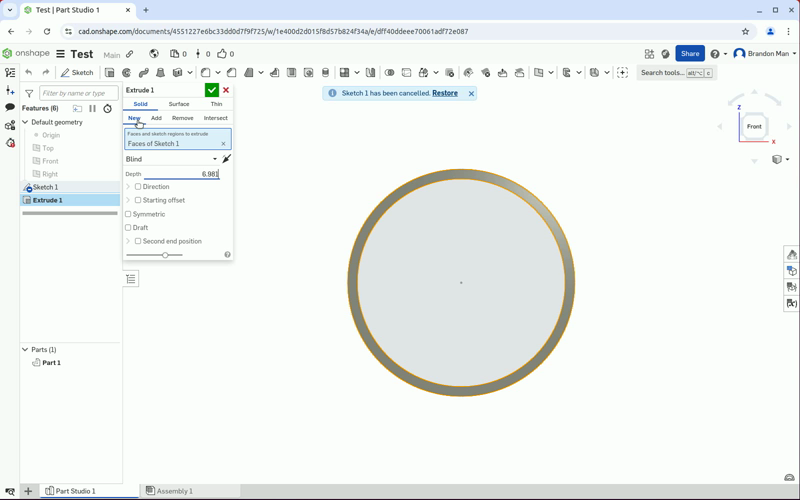
key(enter)
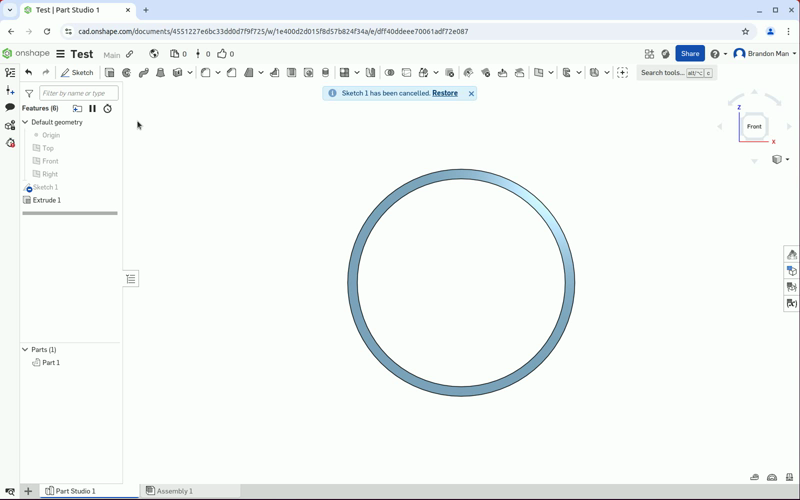
key(shift+h)
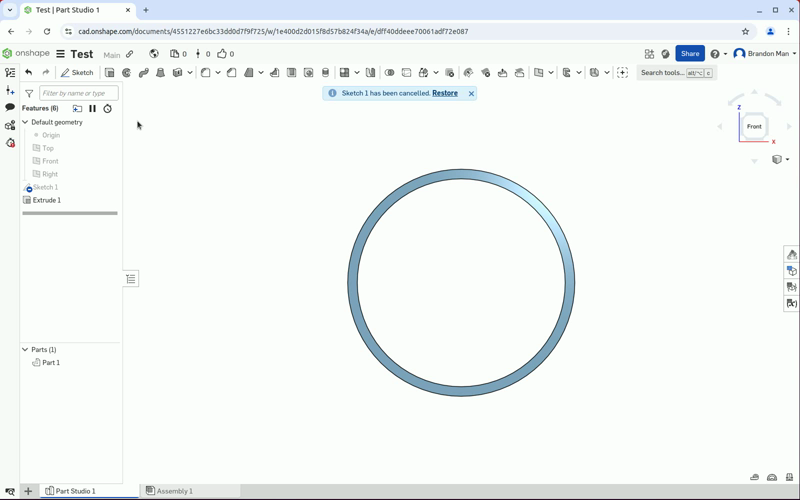
key(shift+h)
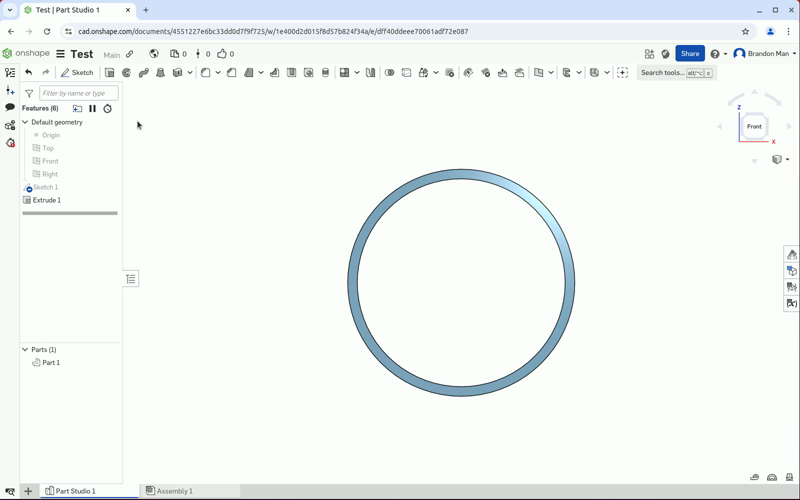
mouse_move(73, 189)
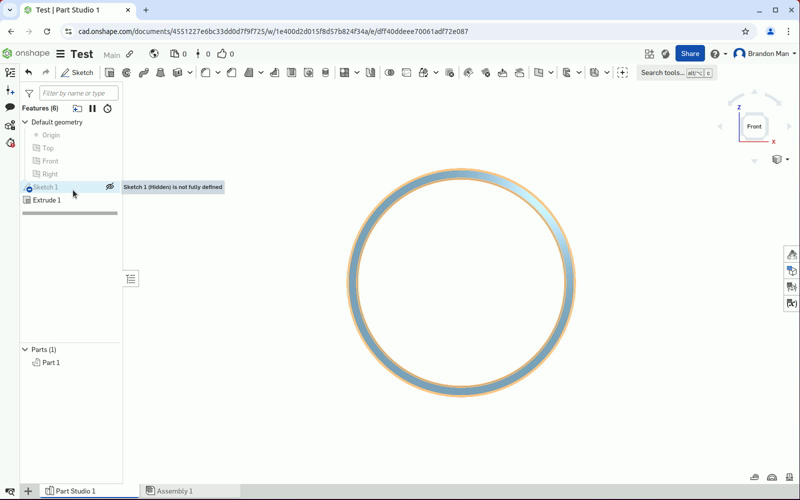
click(73, 189)
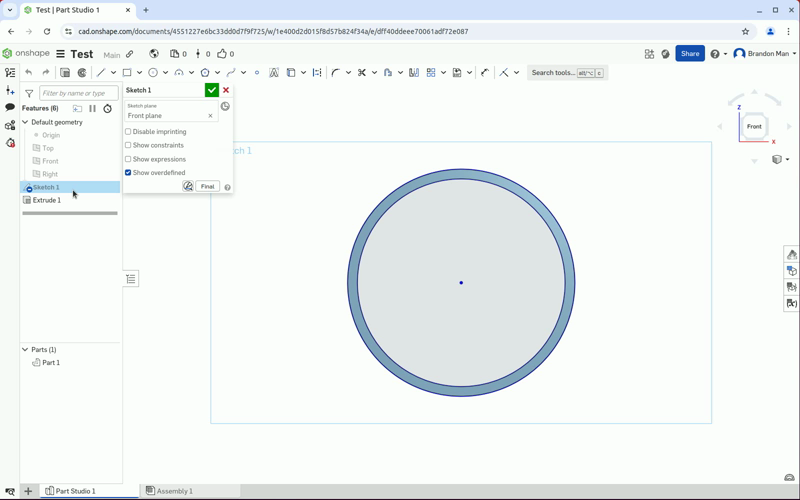
mouse_move(229, 92)
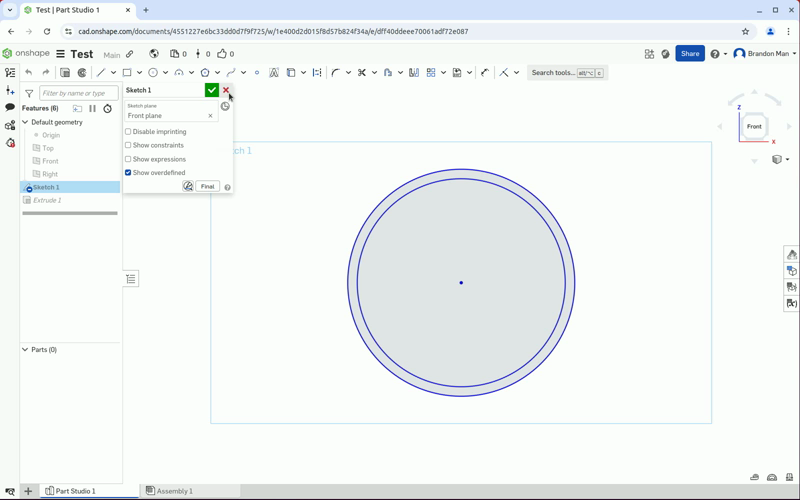
click(229, 92)
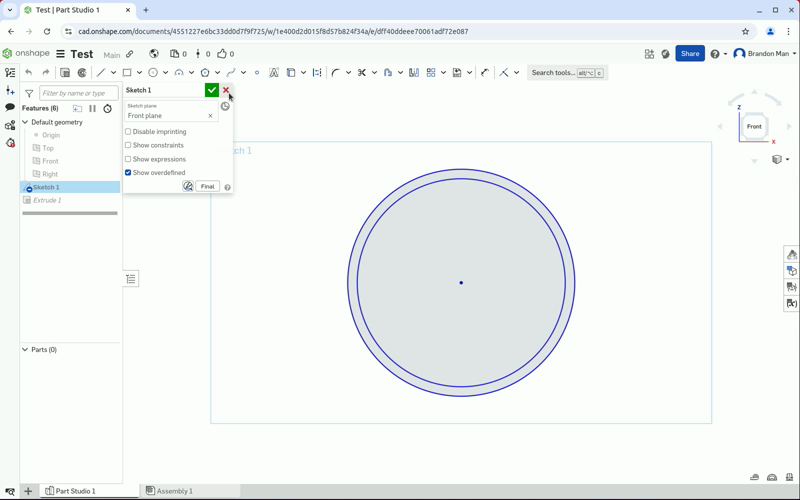
key(shift+s)
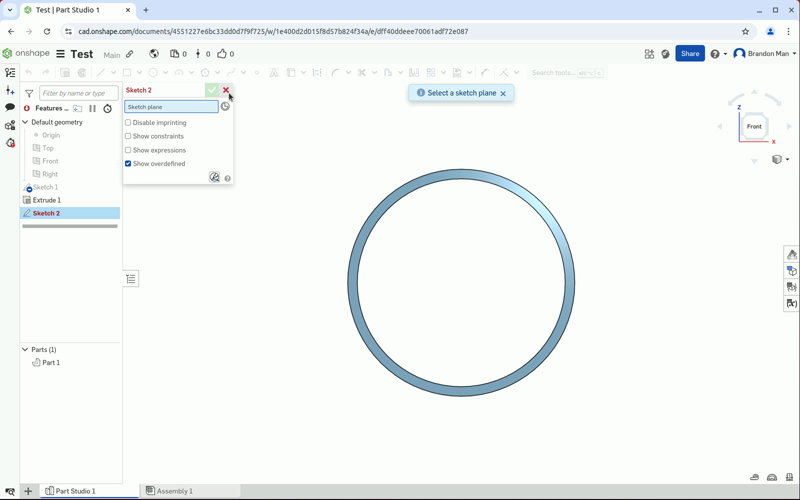
mouse_move(73, 163)
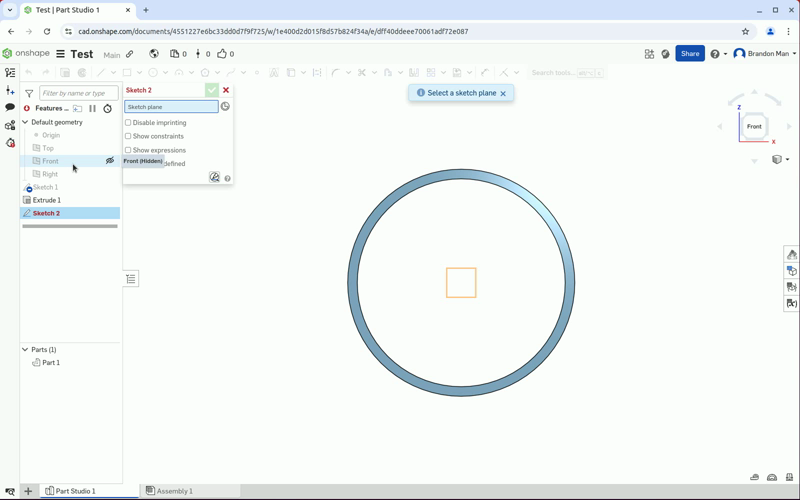
click(73, 163)
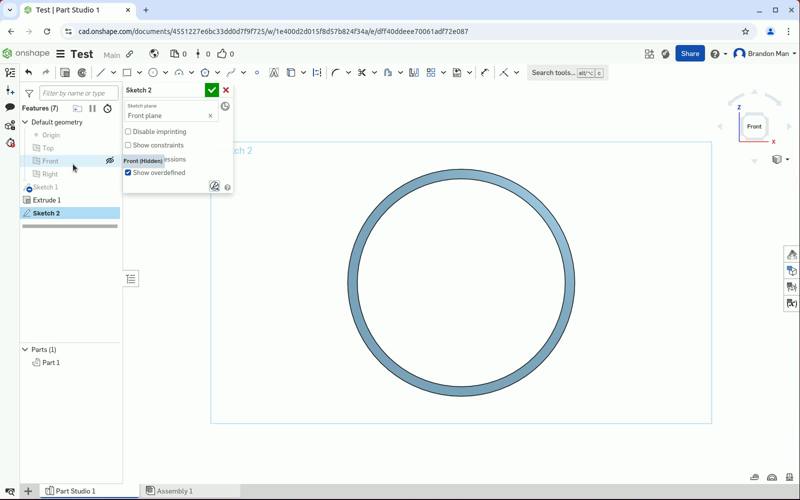
mouse_move(73, 352)
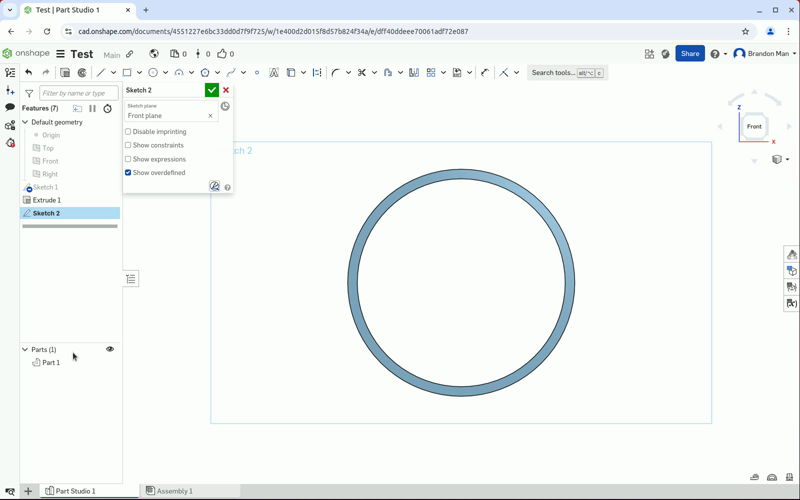
key(y)
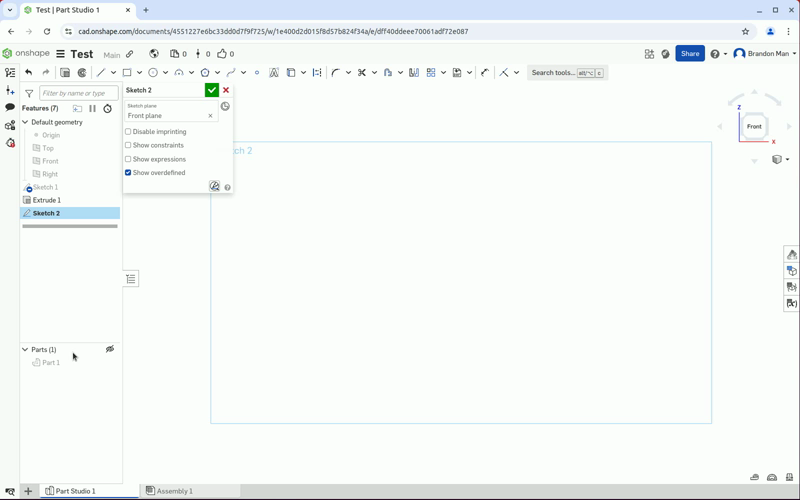
key(c)
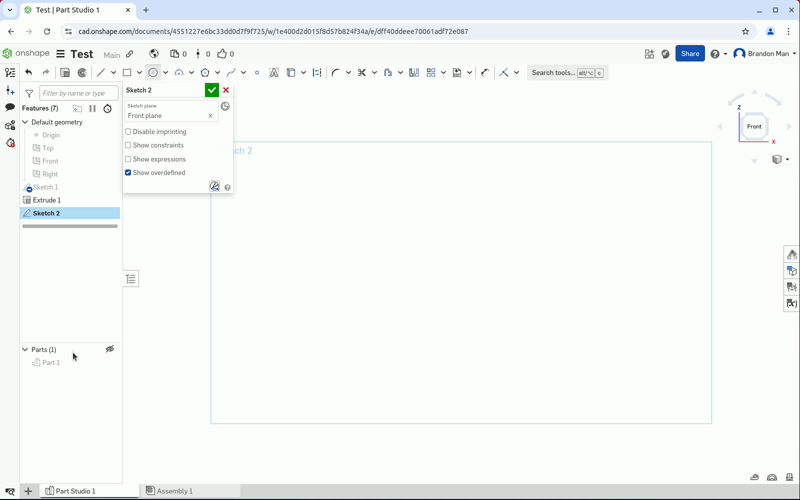
key_down(shift)
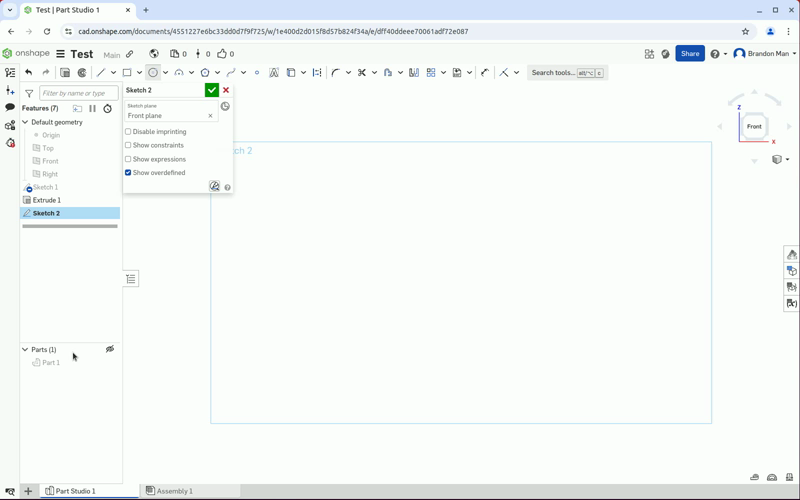
mouse_move(460, 282)
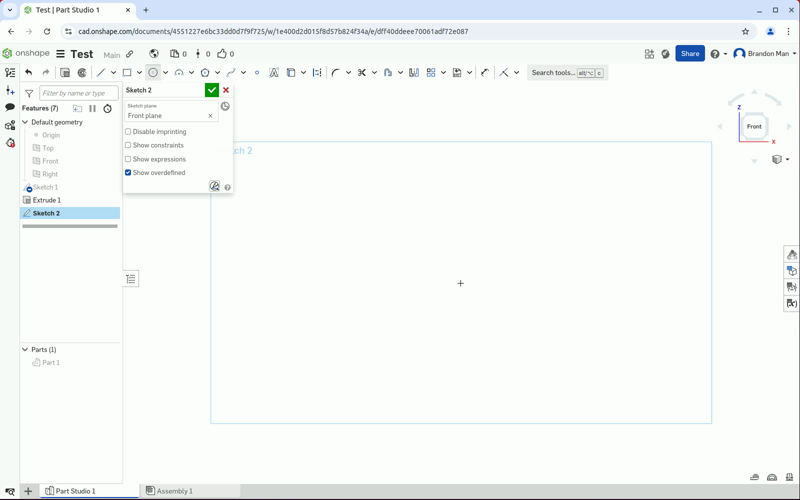
click(460, 282)
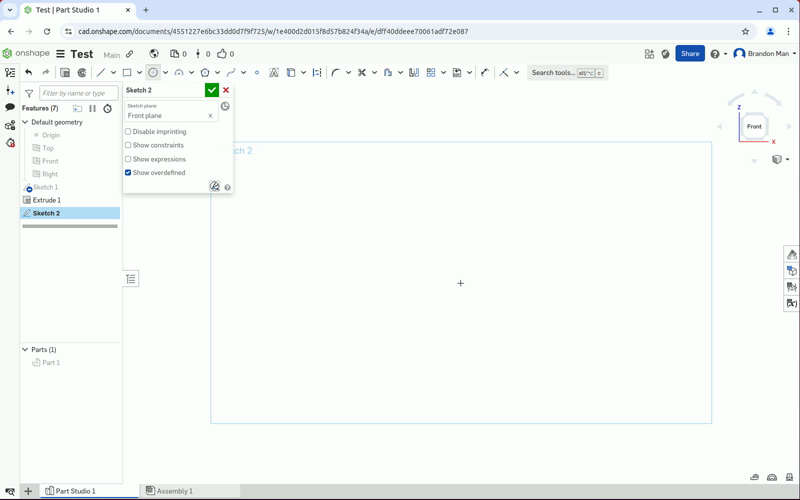
key_up(shift)
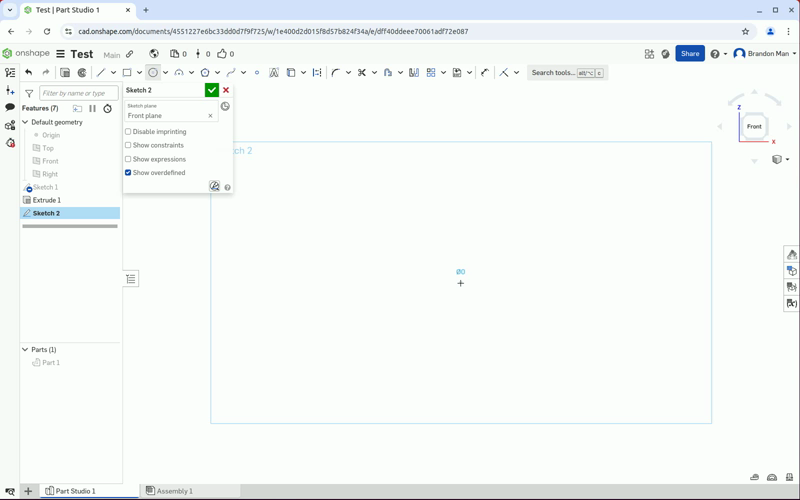
mouse_move(568, 282)
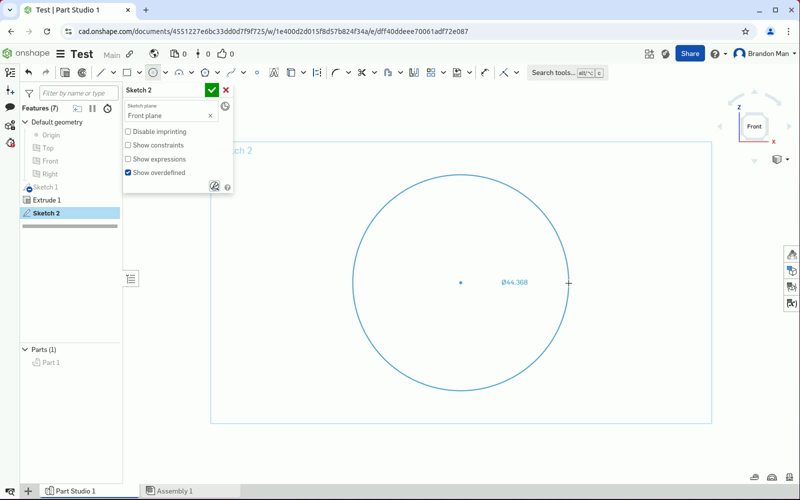
click(568, 282)
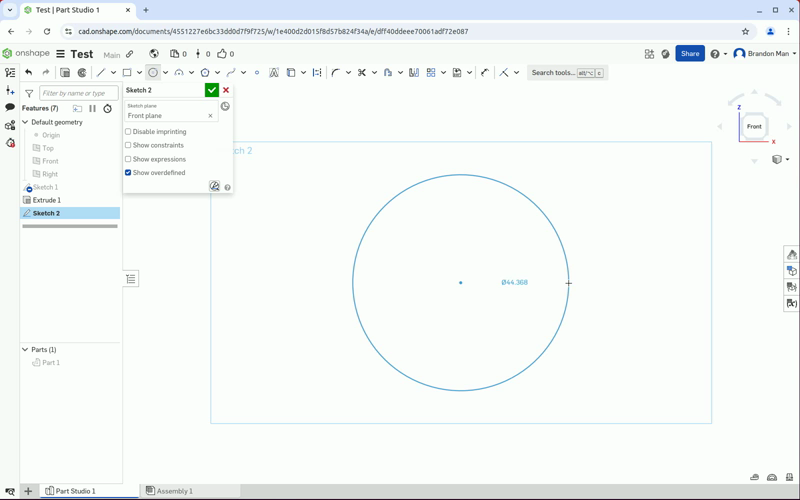
key(esc)
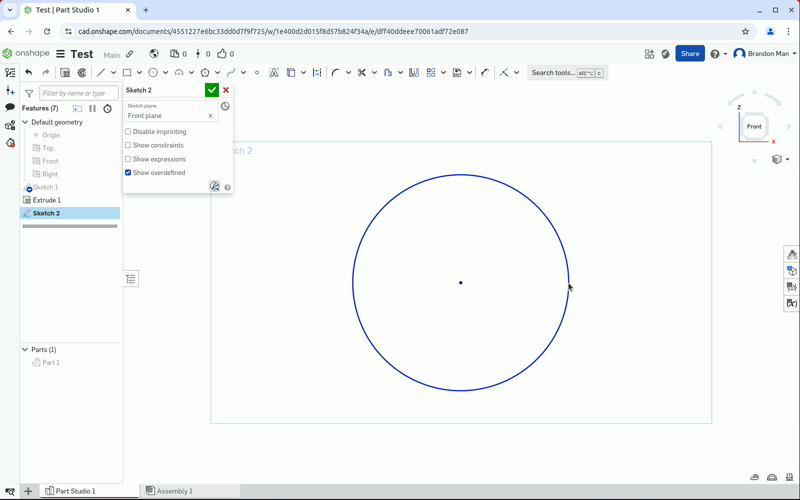
mouse_move(445, 207)
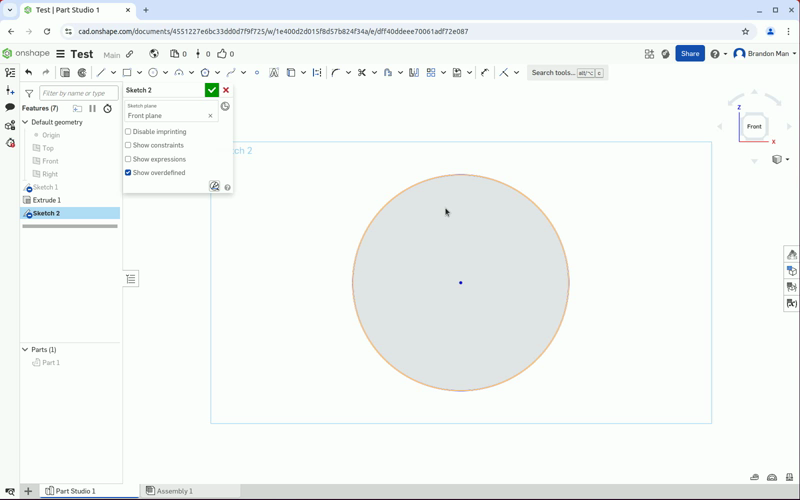
click(445, 207)
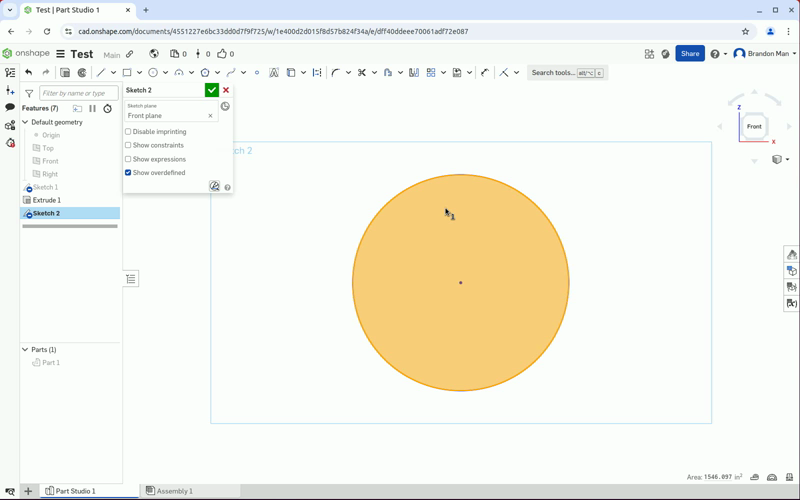
mouse_move(73, 352)
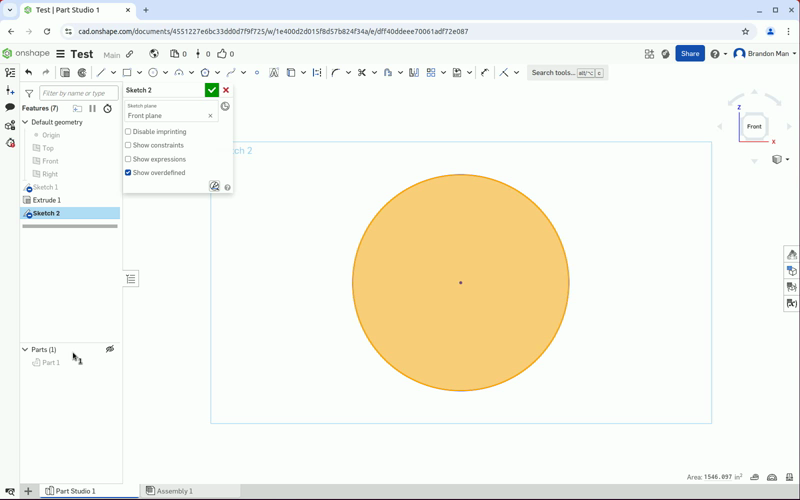
key(shift+y)
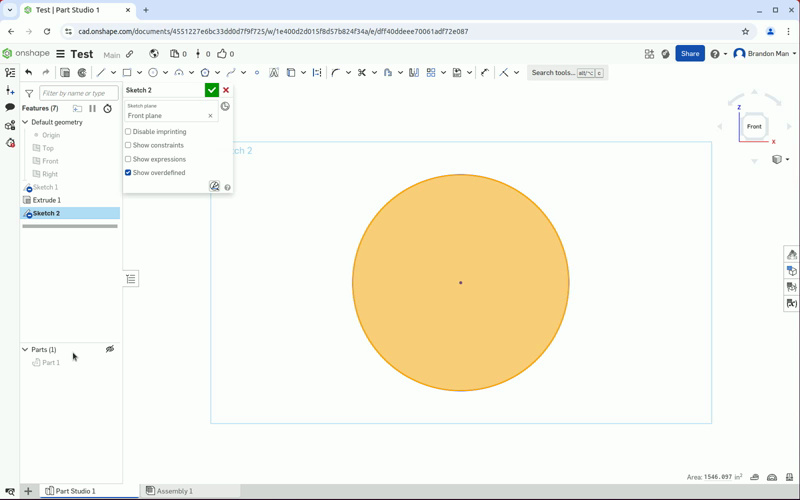
key(shift+e)
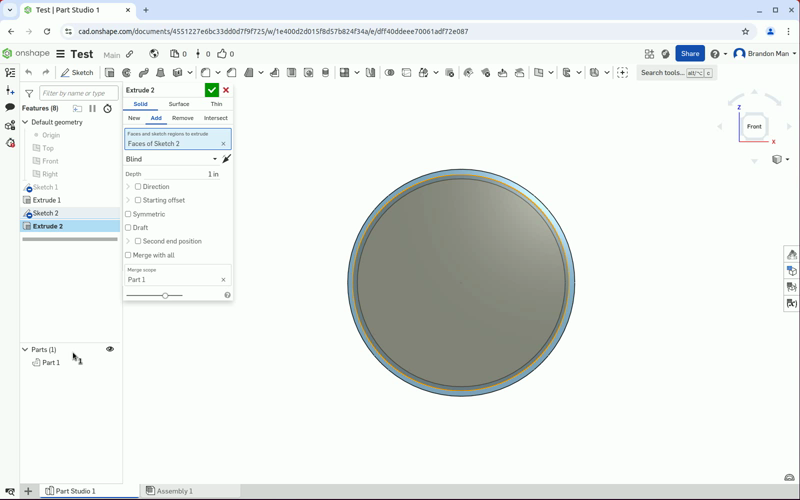
mouse_move(143, 106)
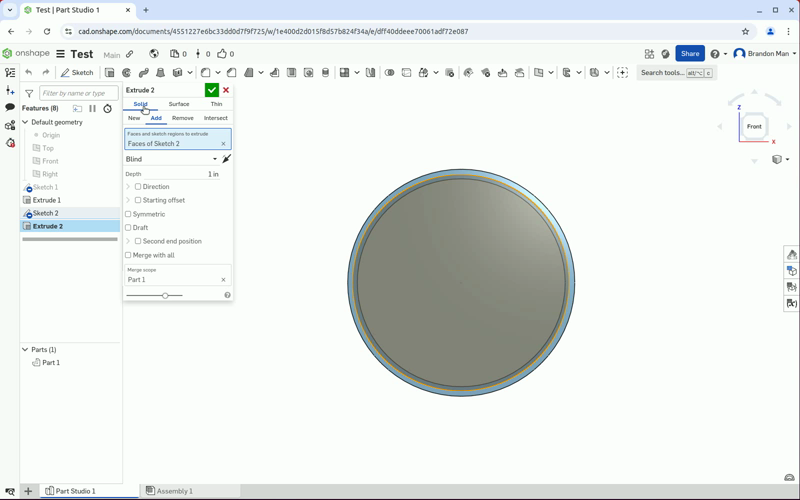
click(143, 106)
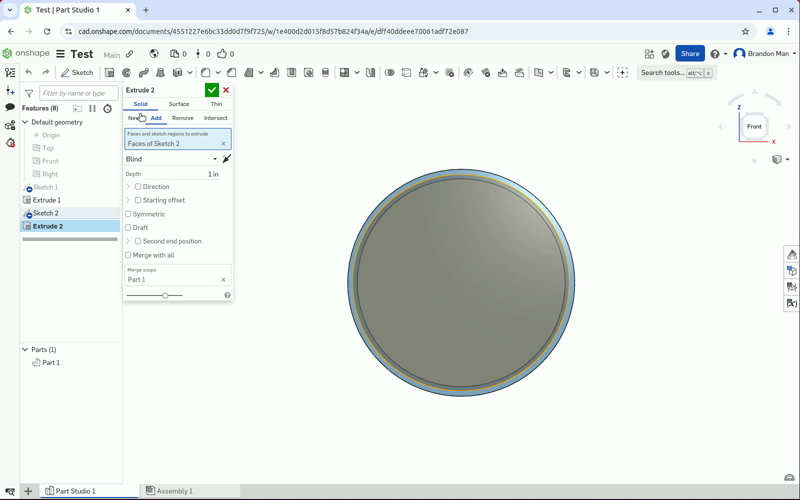
mouse_move(137, 120)
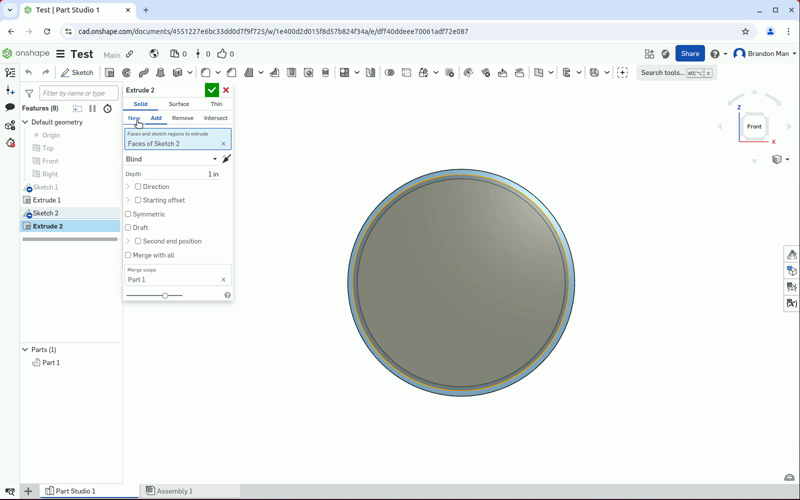
click(137, 120)
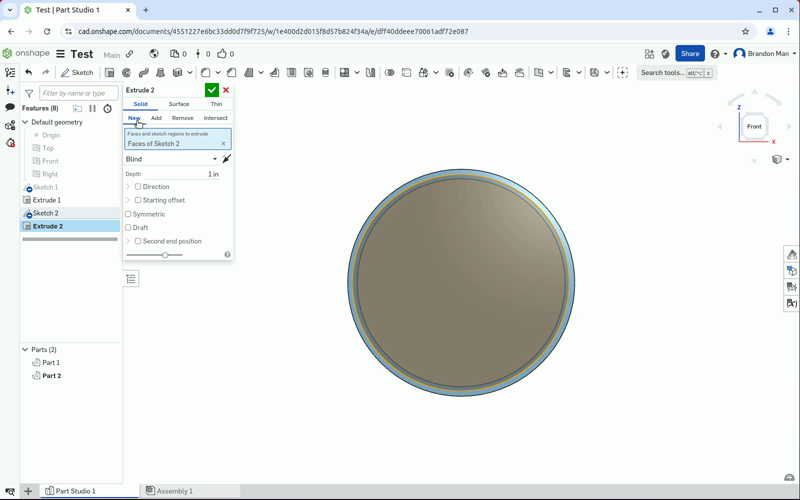
key(tab, 4)
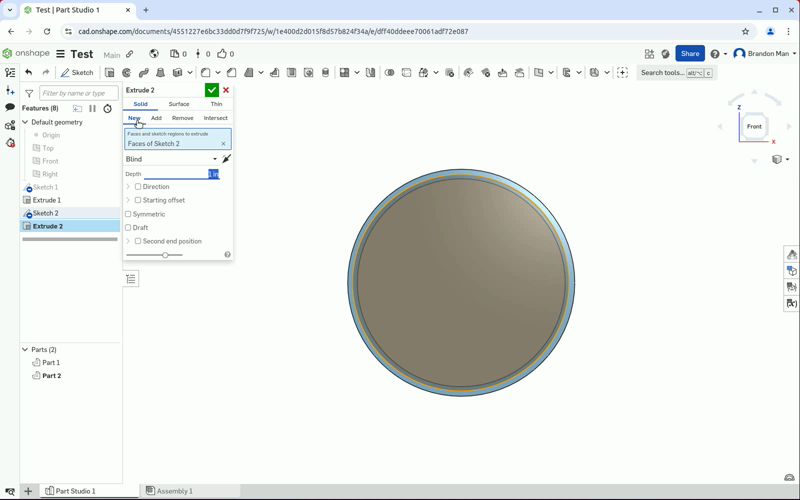
text(0.963)
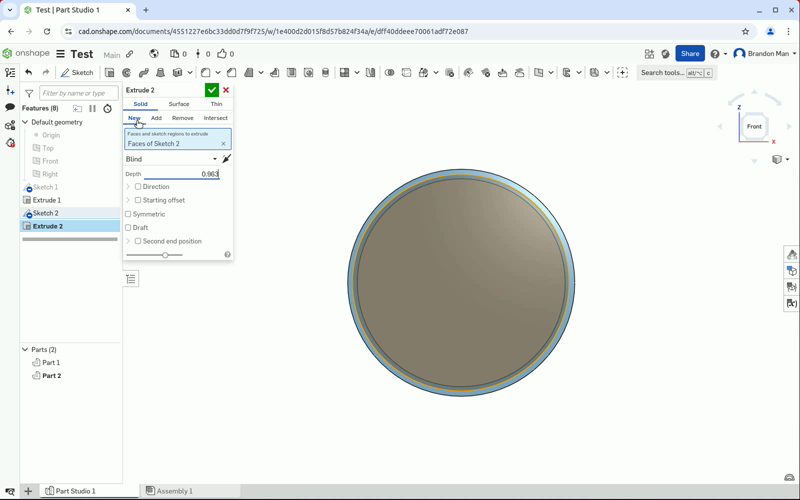
key(enter)
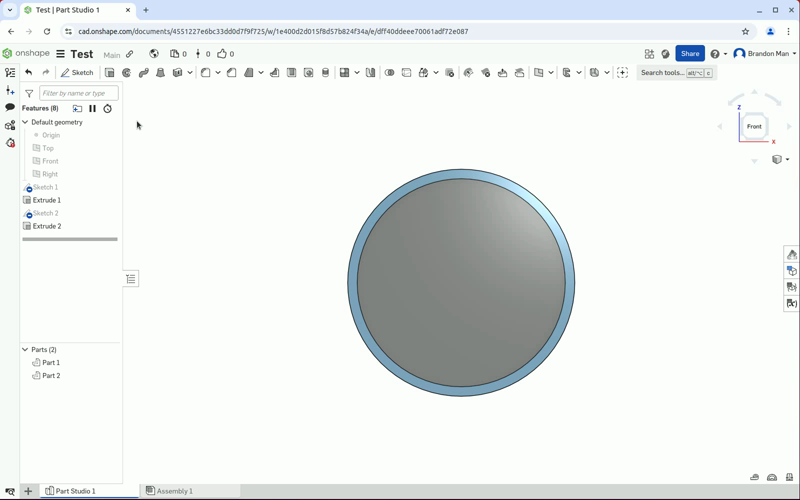
key(shift+h)
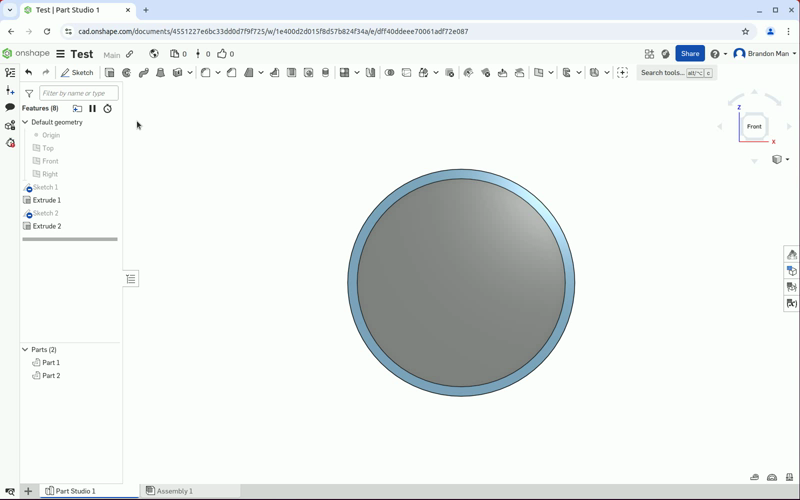
key(shift+h)
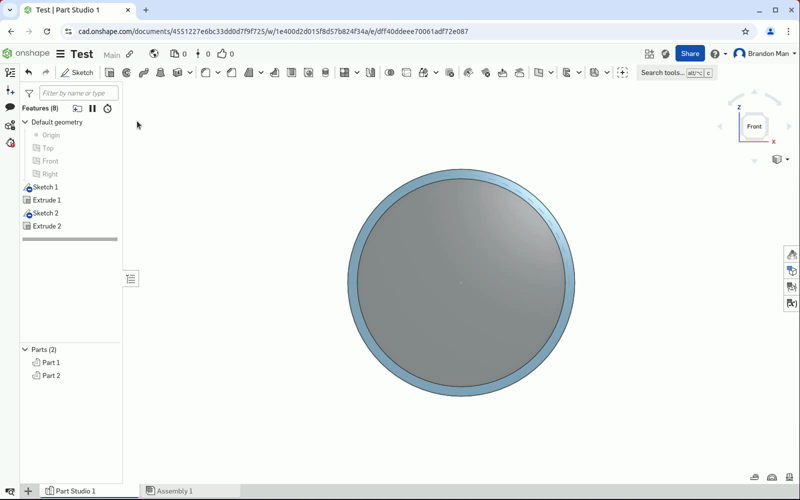
key(shift+7)
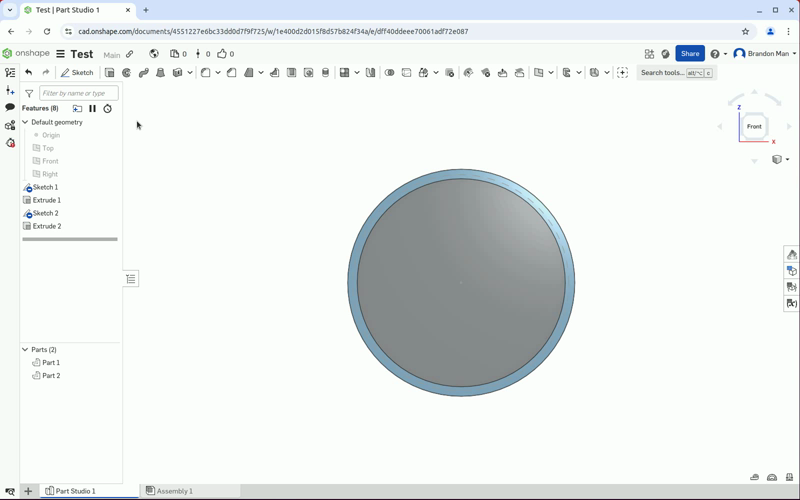
key(left, 2)
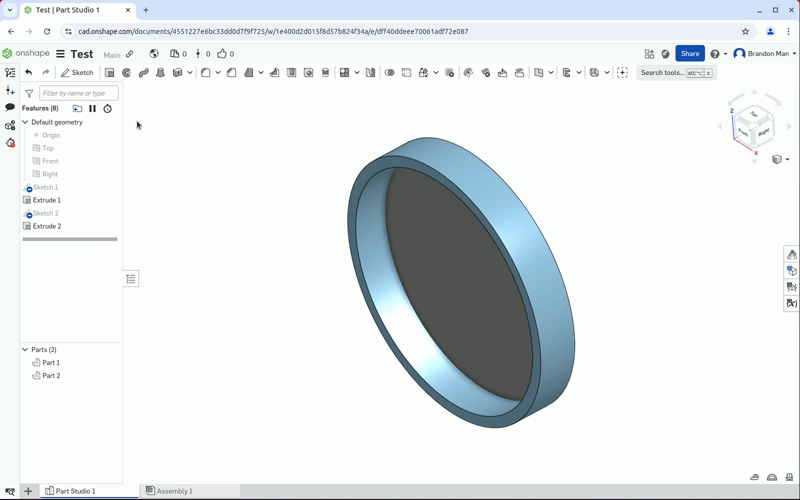
key(down, 2)
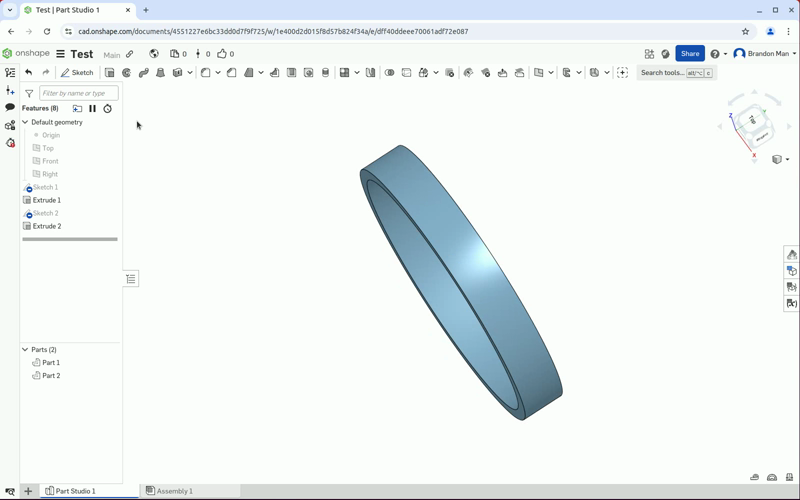
key(up, 2)
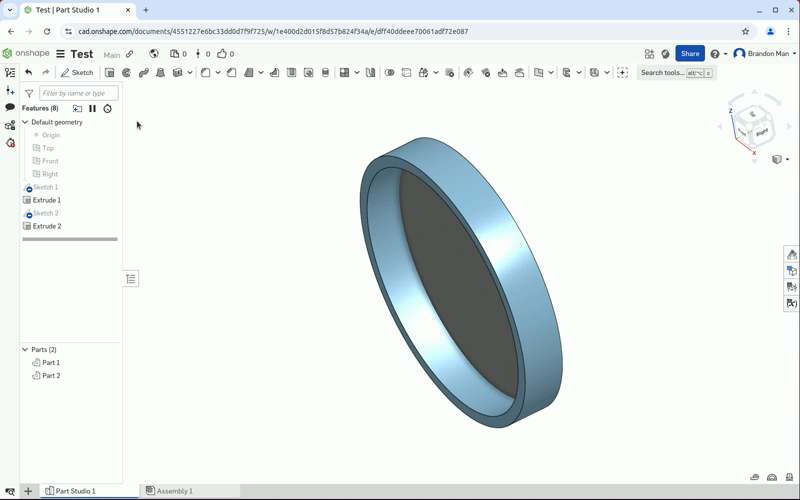
key(right, 2)
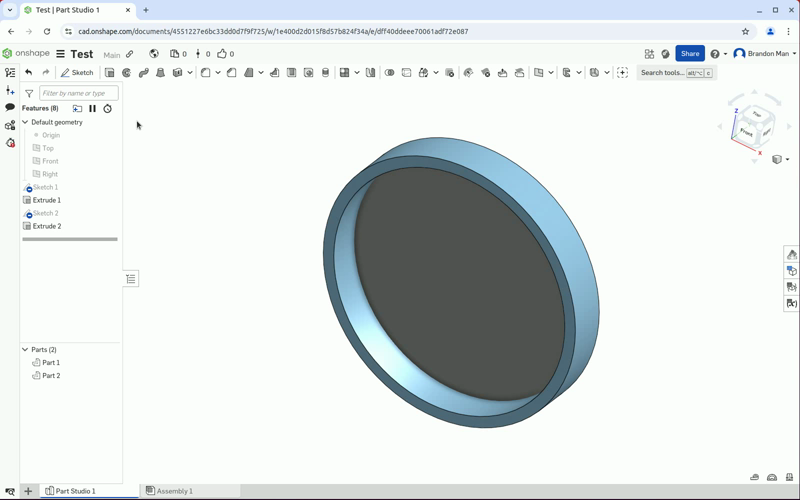
mouse_move(73, 189)
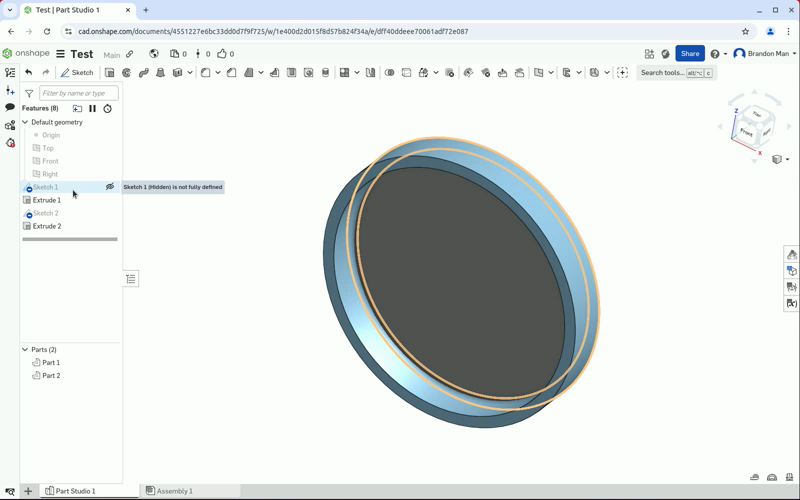
click(73, 189)